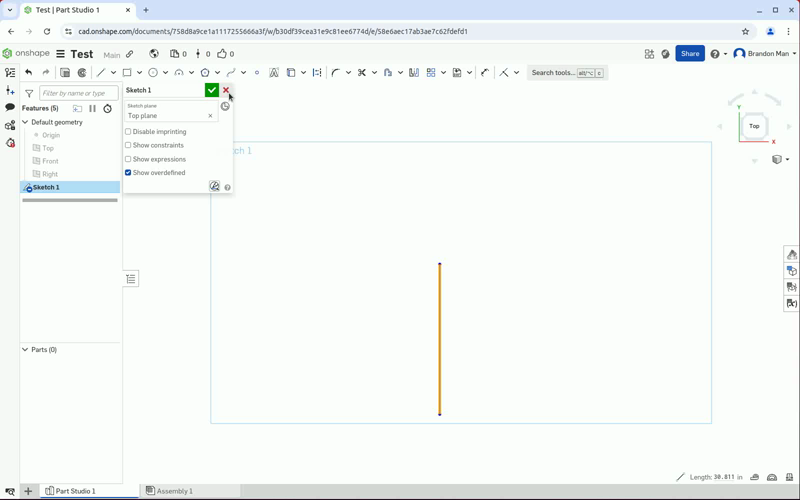
key(shift+h)
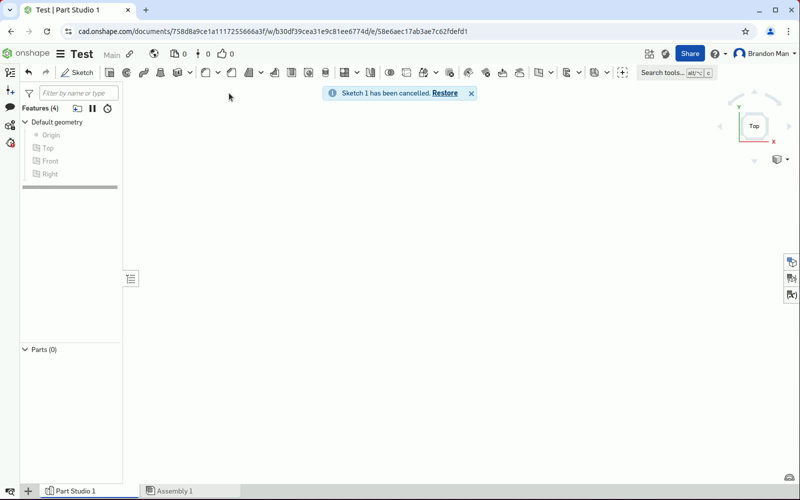
mouse_move(73, 352)
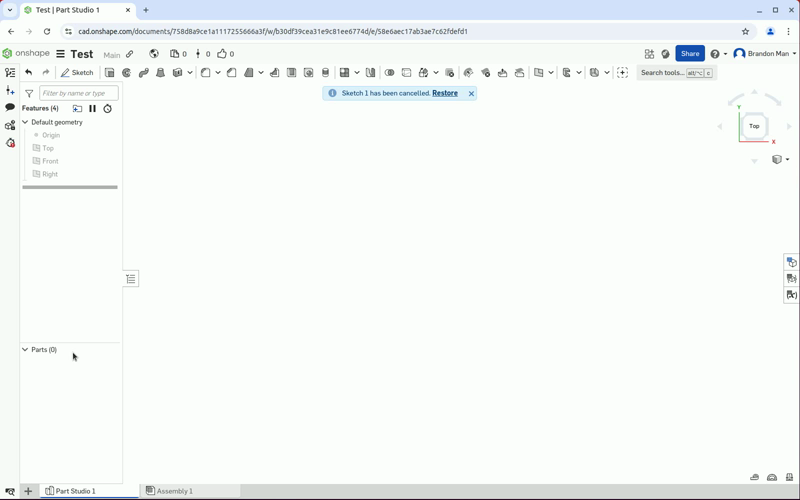
key(y)
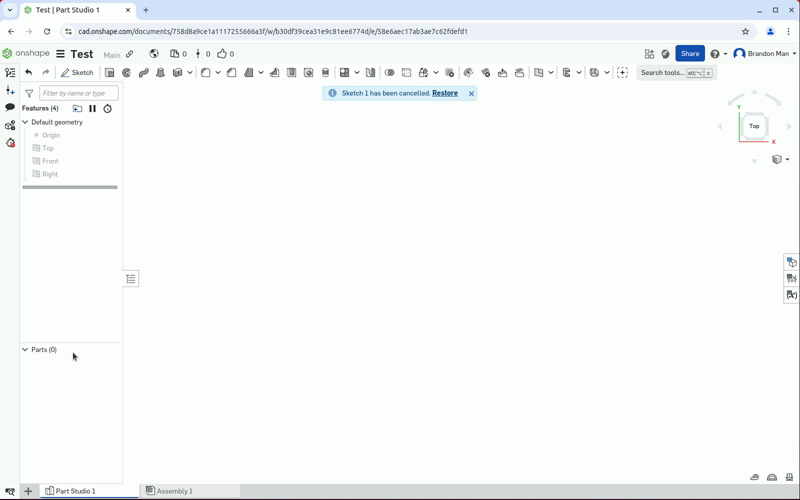
key(shift+p)
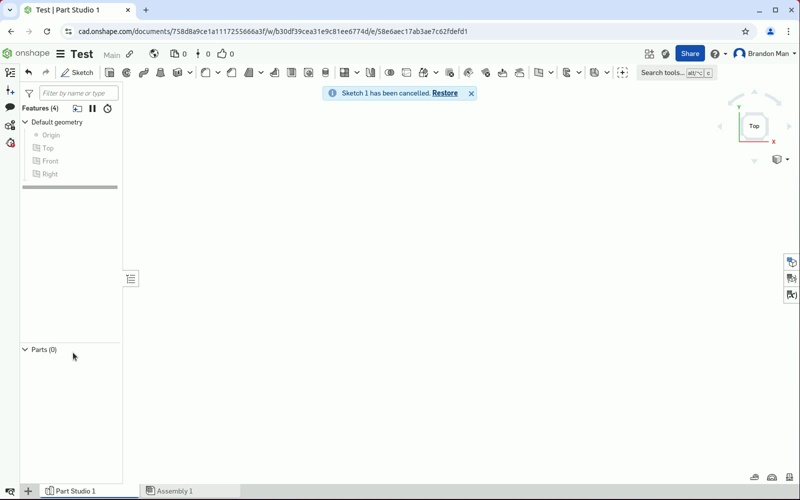
key(space)
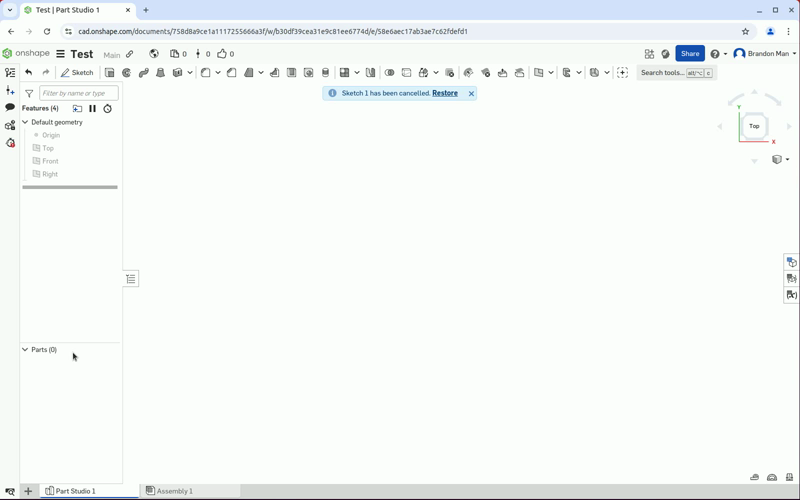
key_down(shift)
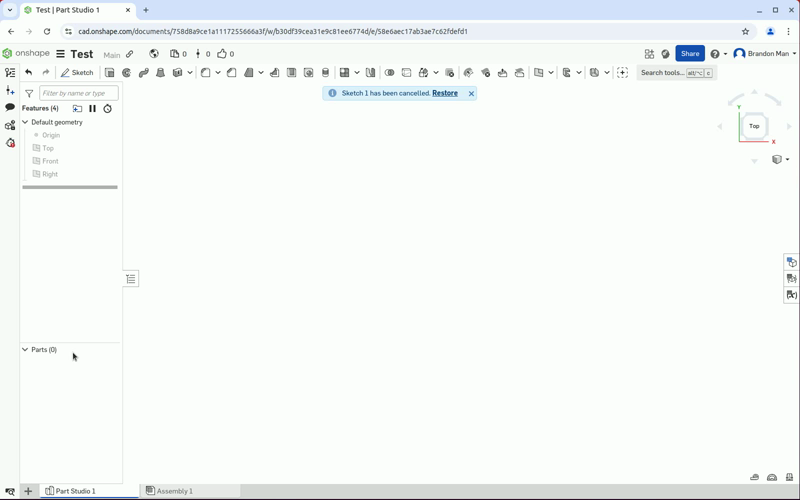
key(up)
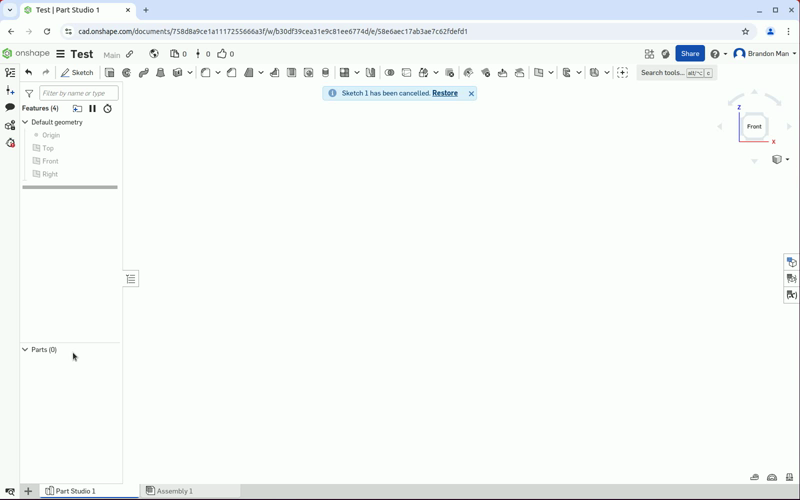
key_up(shift)
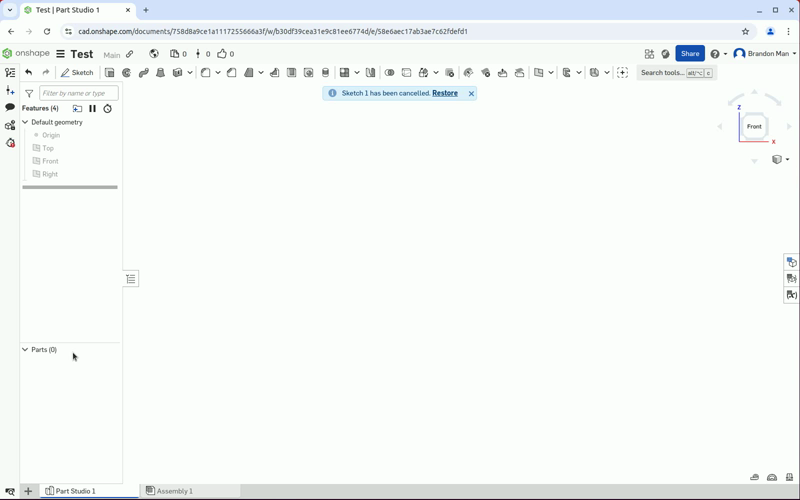
mouse_move(73, 352)
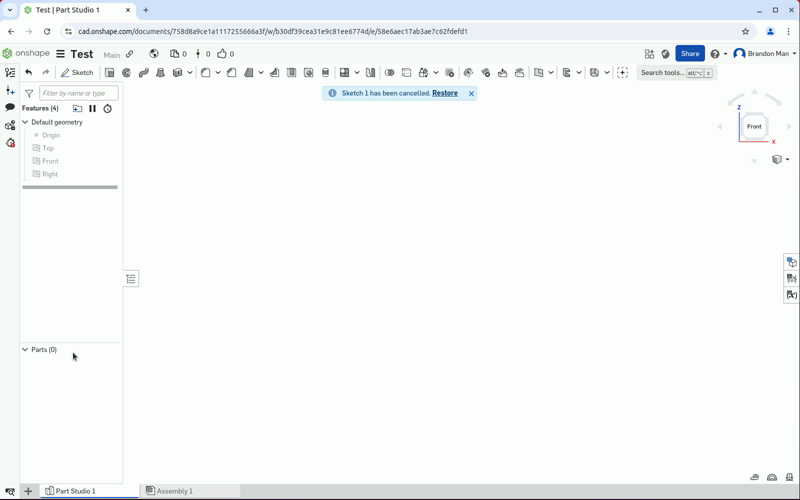
key(shift+y)
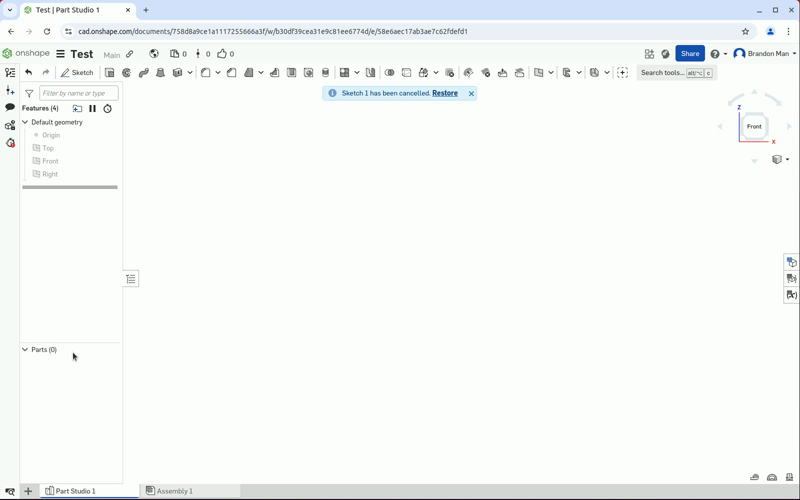
key(shift+s)
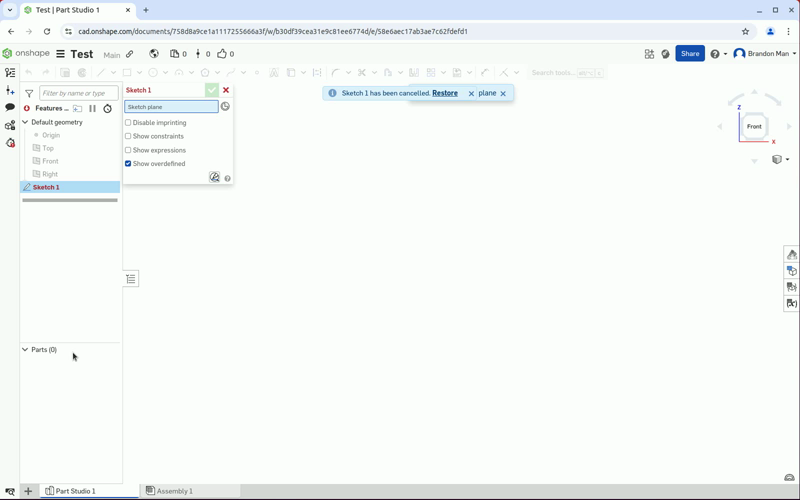
mouse_move(73, 163)
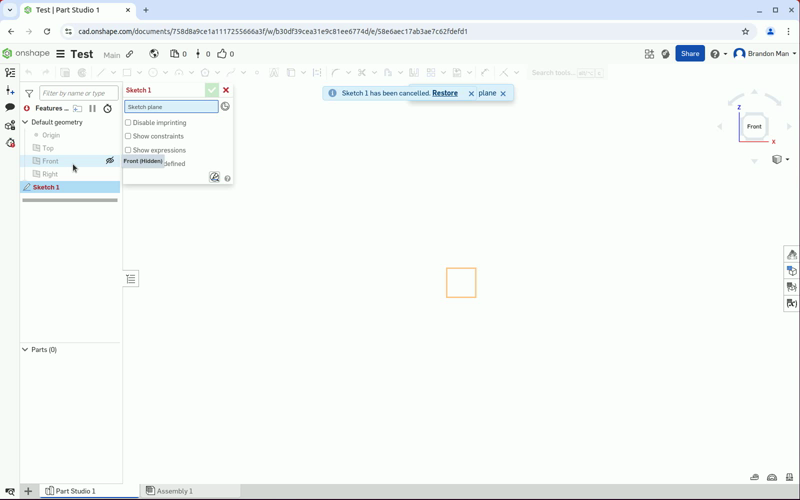
click(73, 163)
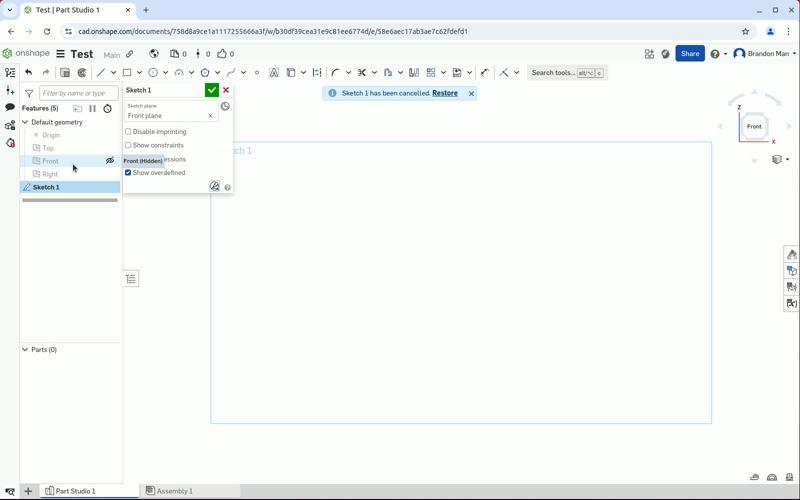
mouse_move(73, 352)
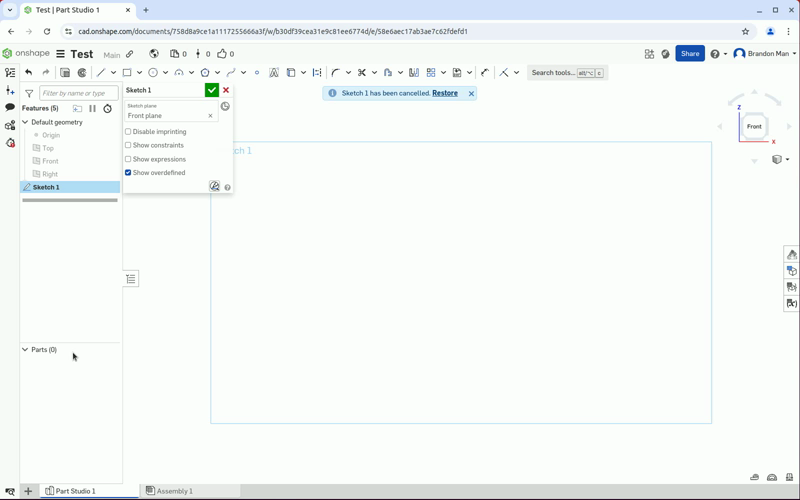
key(y)
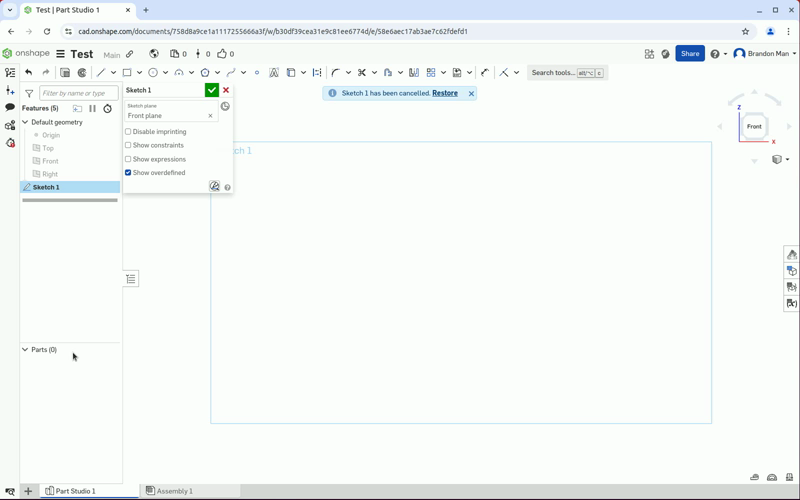
key(c)
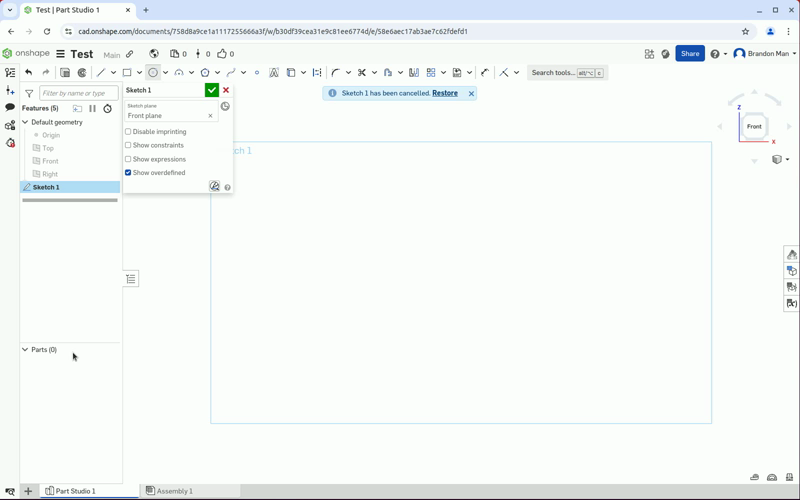
key_down(shift)
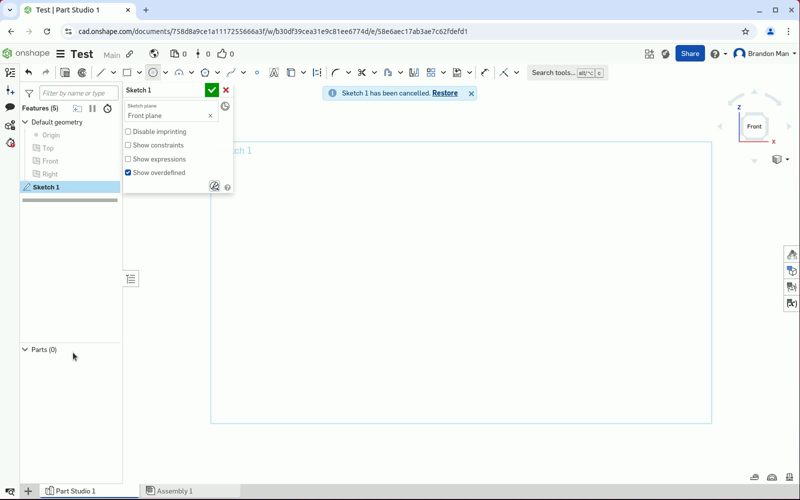
mouse_move(461, 282)
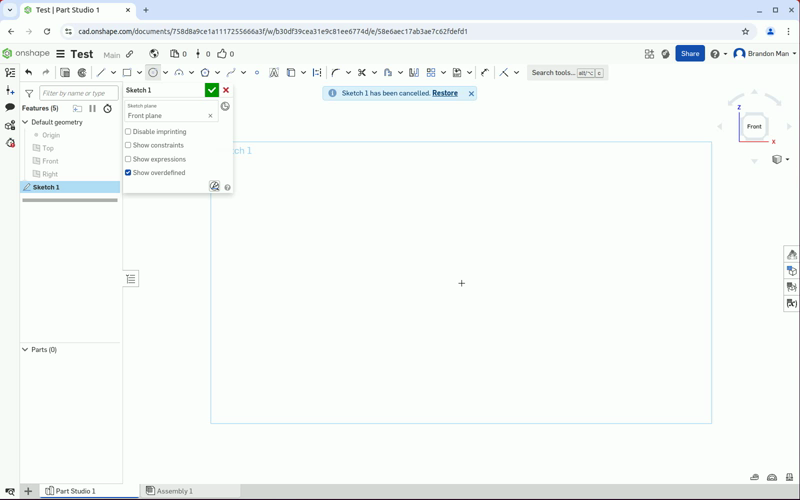
click(461, 282)
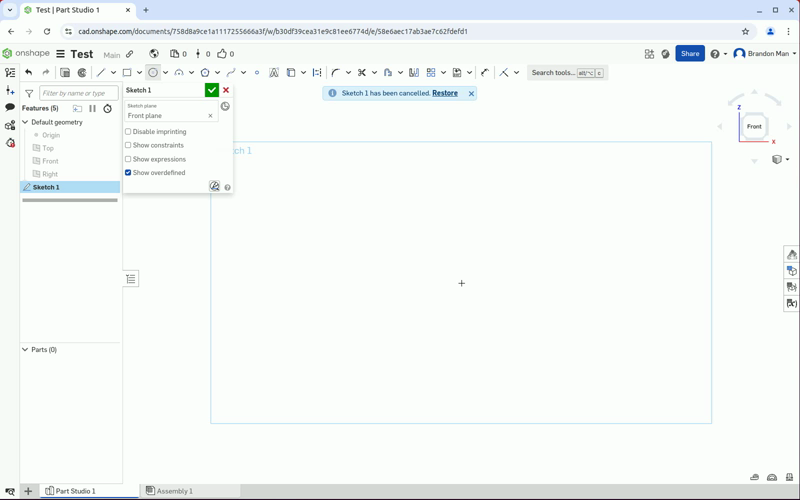
key_up(shift)
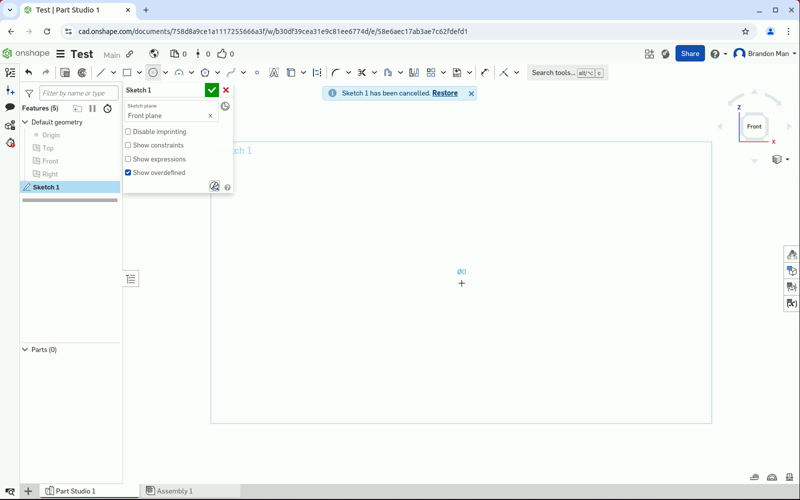
mouse_move(500, 282)
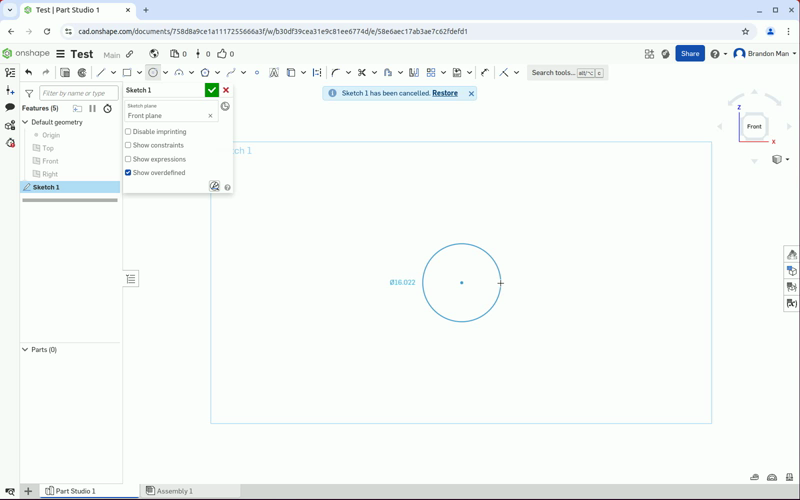
click(500, 282)
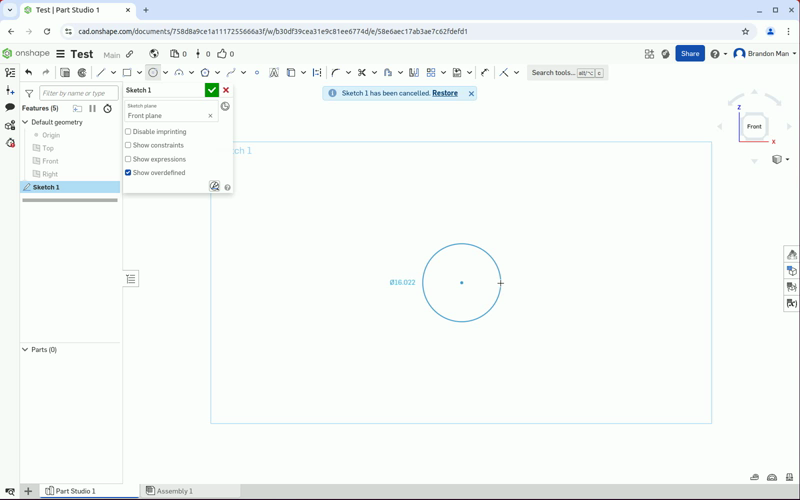
key(esc)
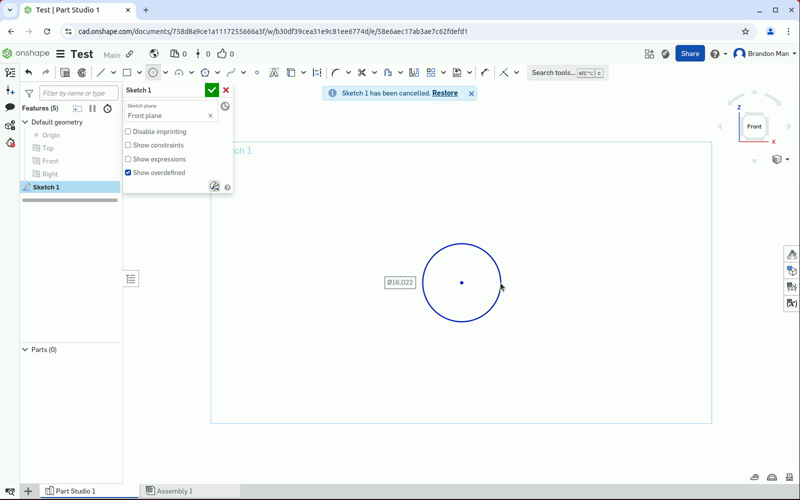
mouse_move(463, 309)
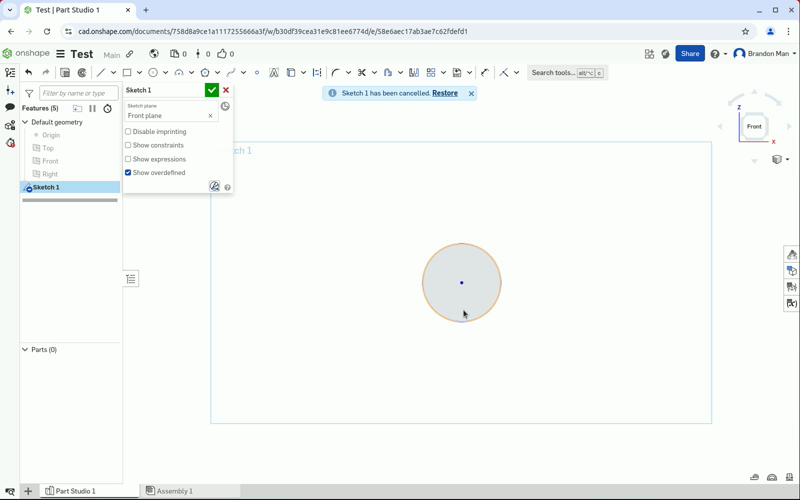
click(463, 309)
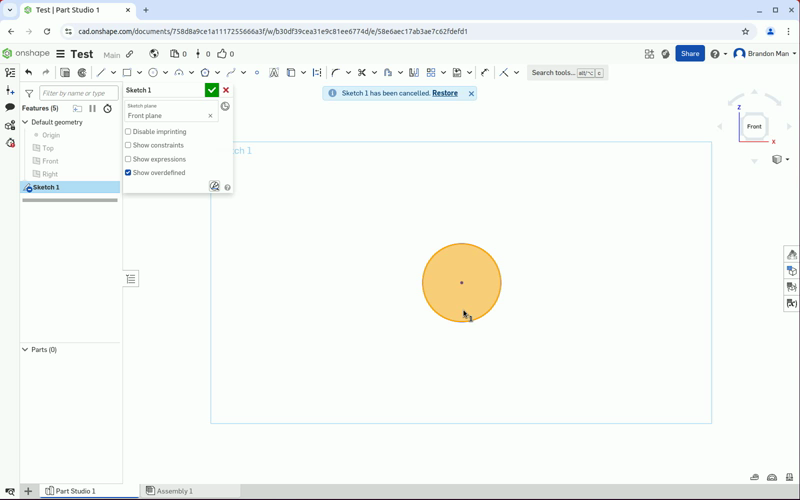
mouse_move(73, 352)
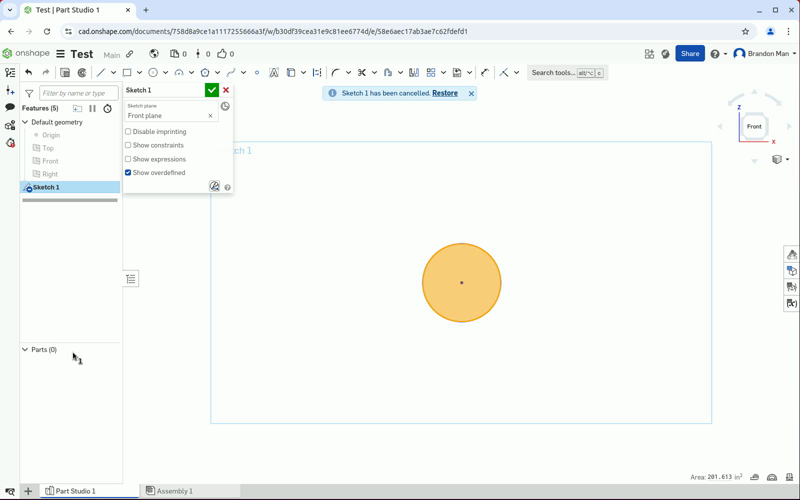
key(shift+y)
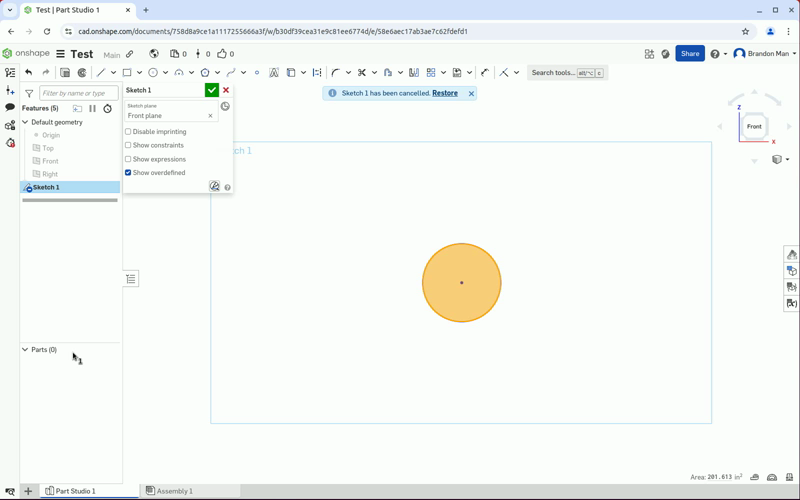
key(shift+e)
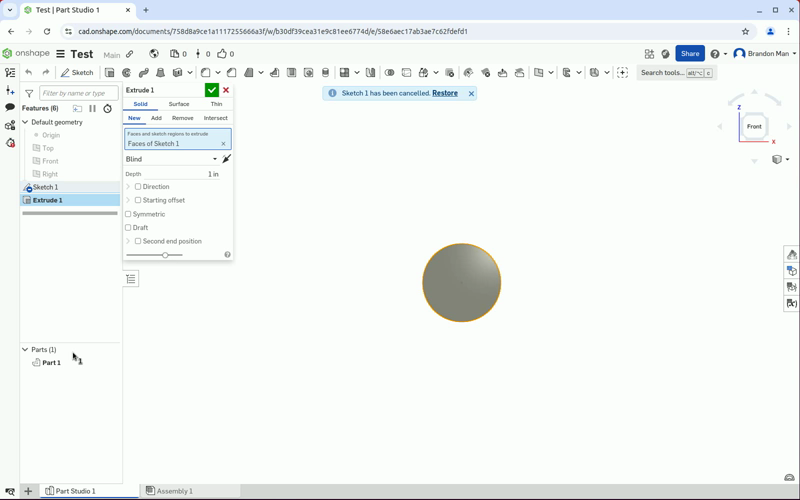
mouse_move(143, 106)
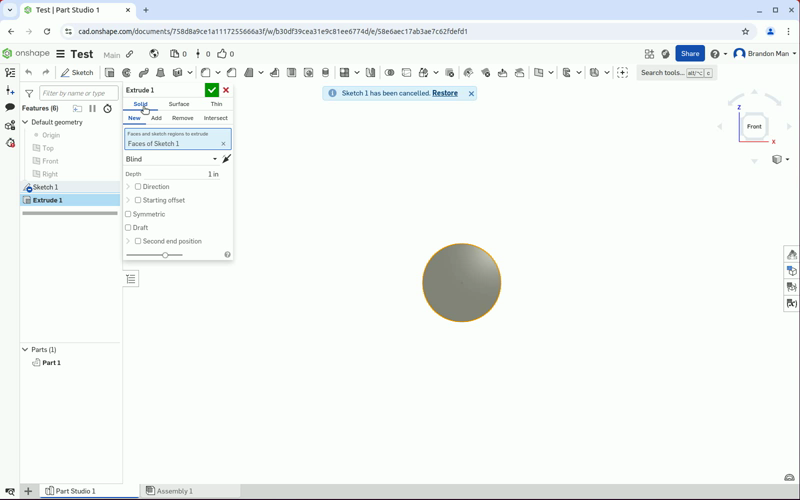
click(143, 106)
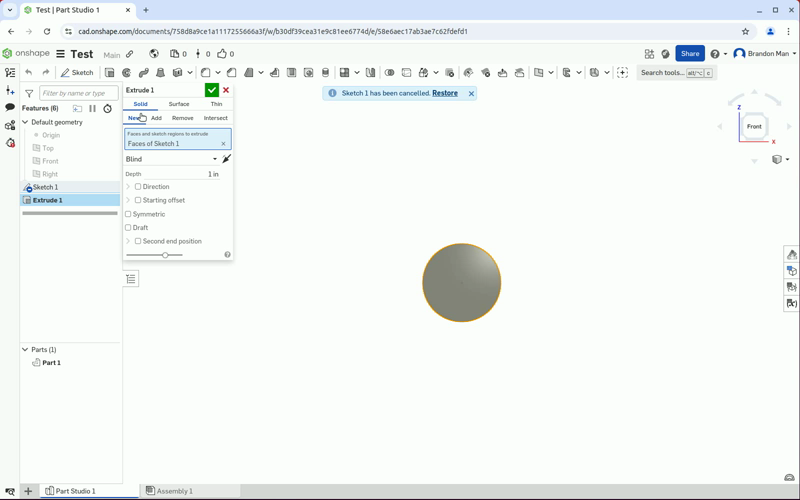
mouse_move(137, 120)
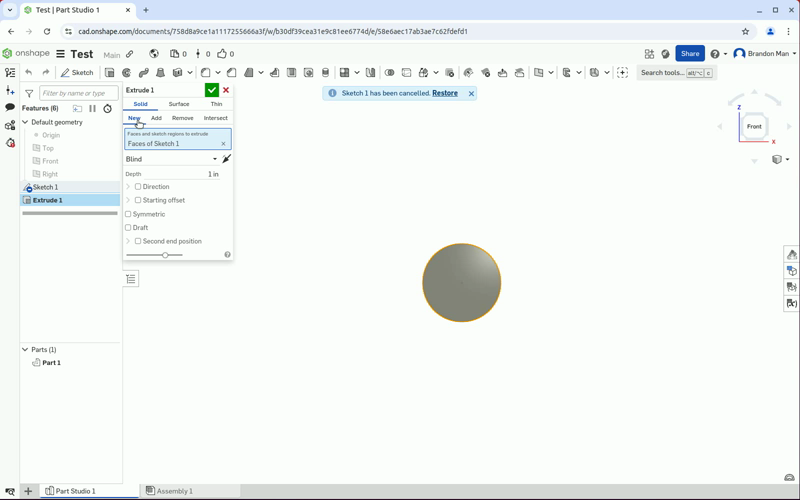
click(137, 120)
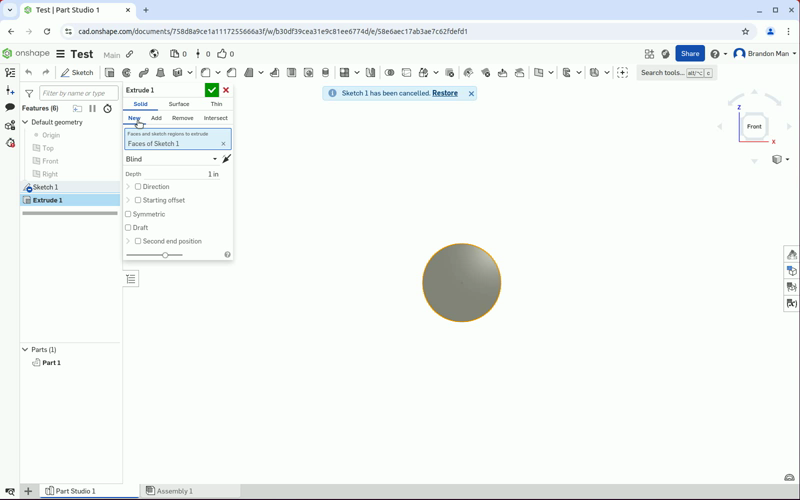
key(tab, 4)
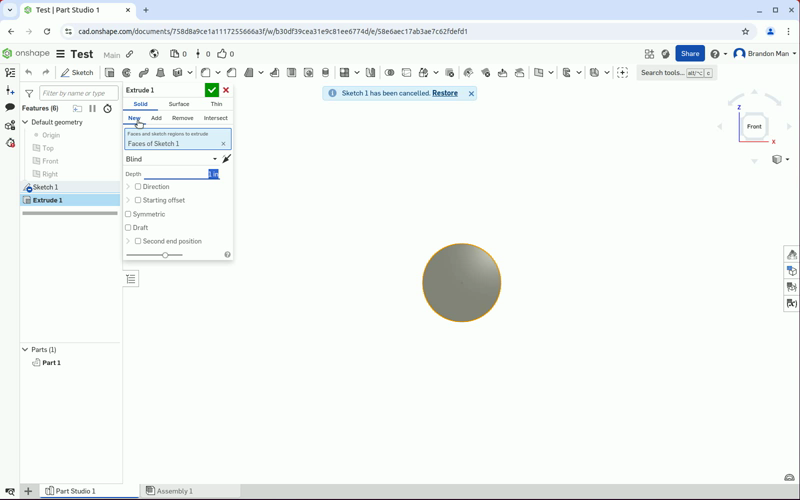
text(23.108)
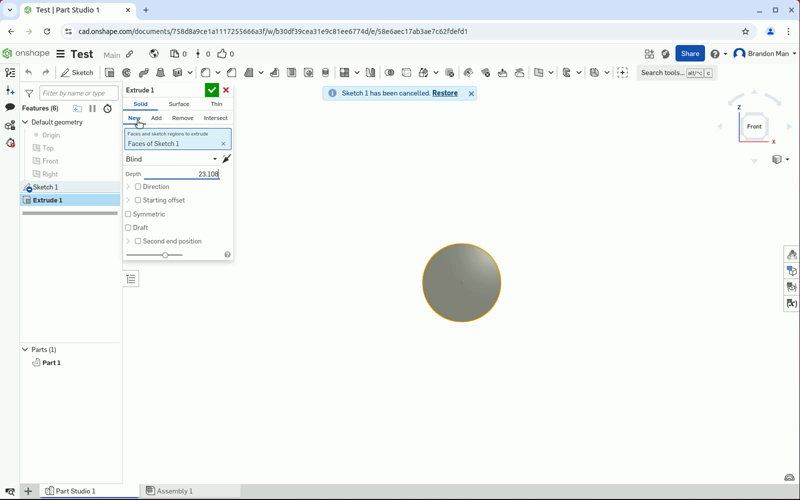
key(enter)
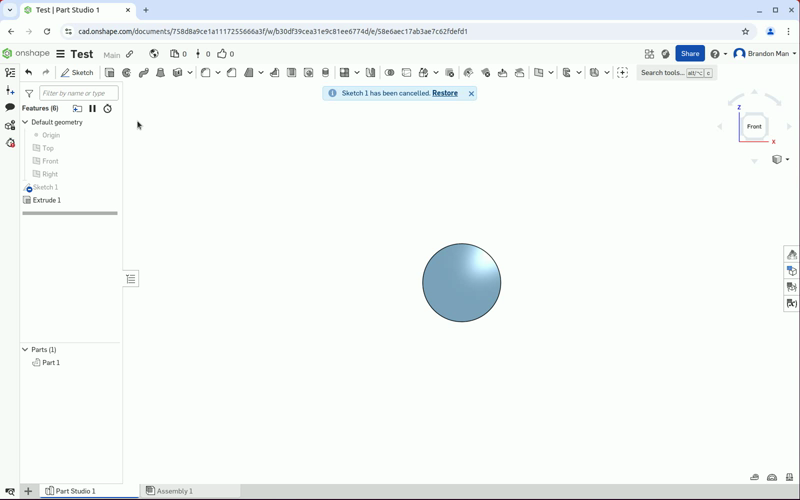
key(shift+h)
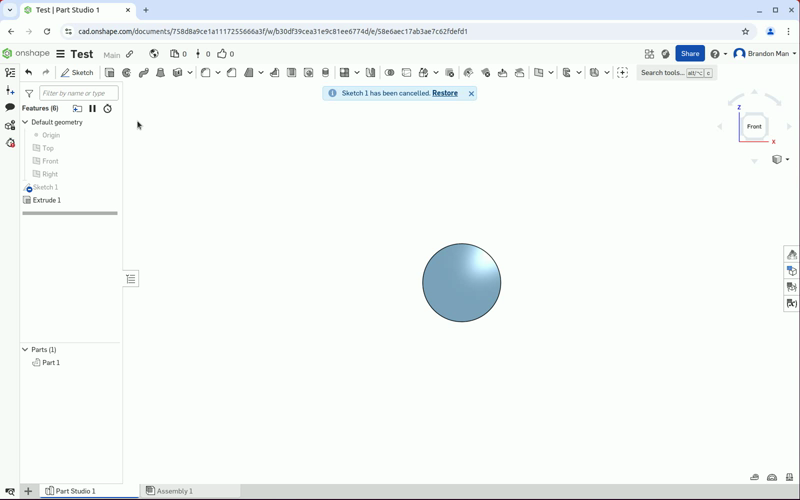
key(shift+h)
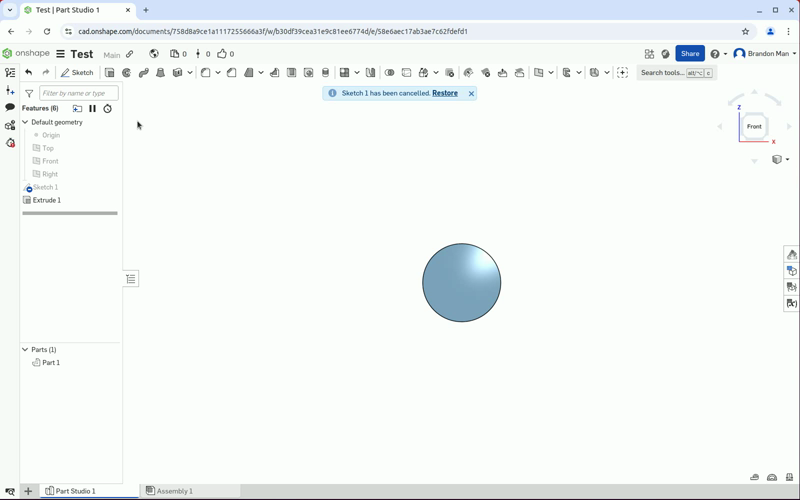
mouse_move(73, 189)
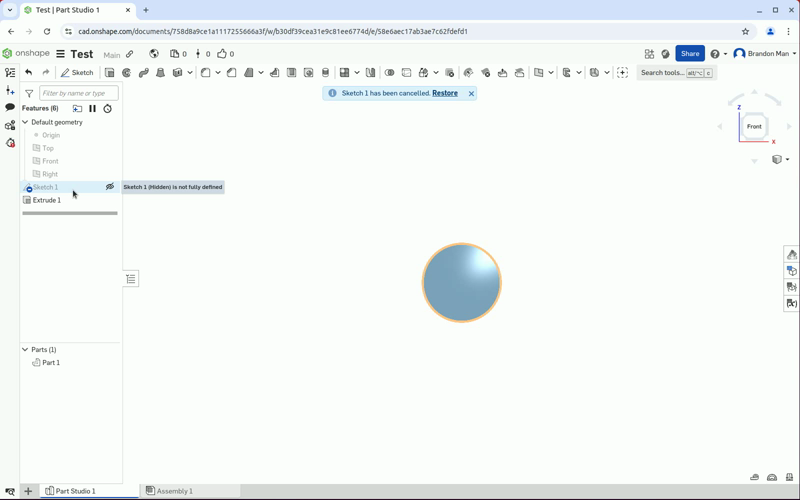
click(73, 189)
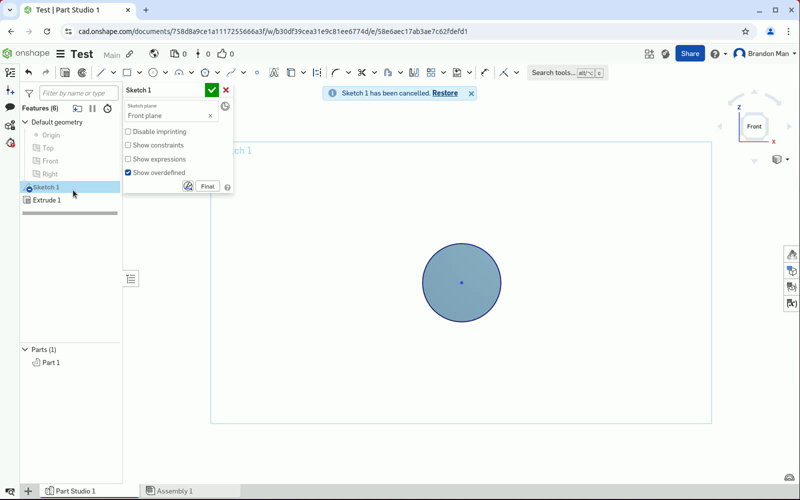
mouse_move(229, 92)
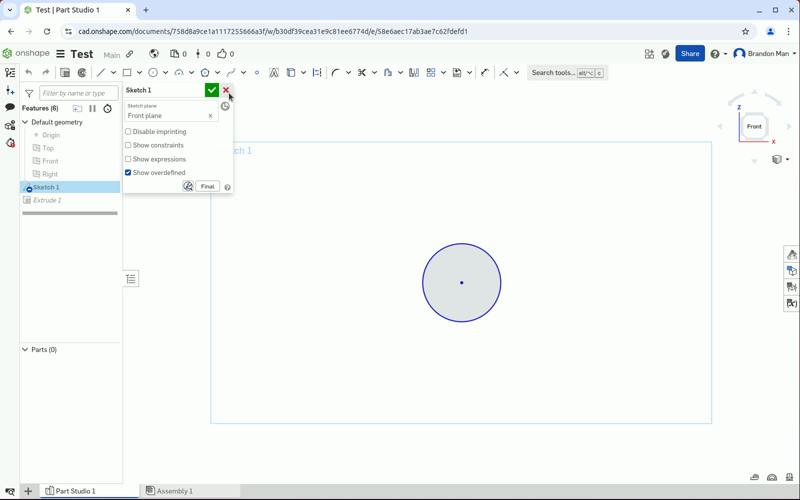
click(229, 92)
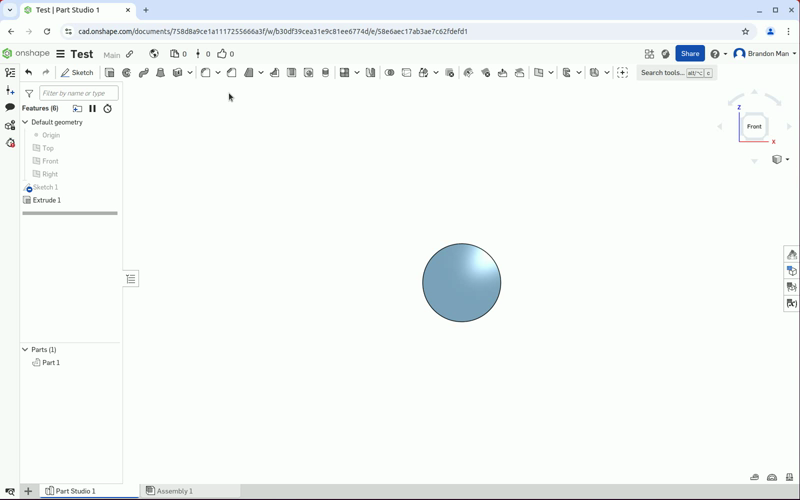
mouse_move(541, 75)
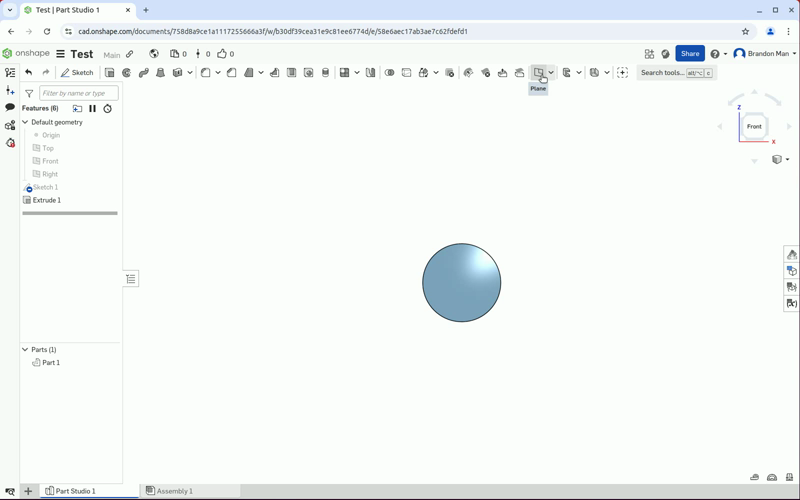
click(541, 75)
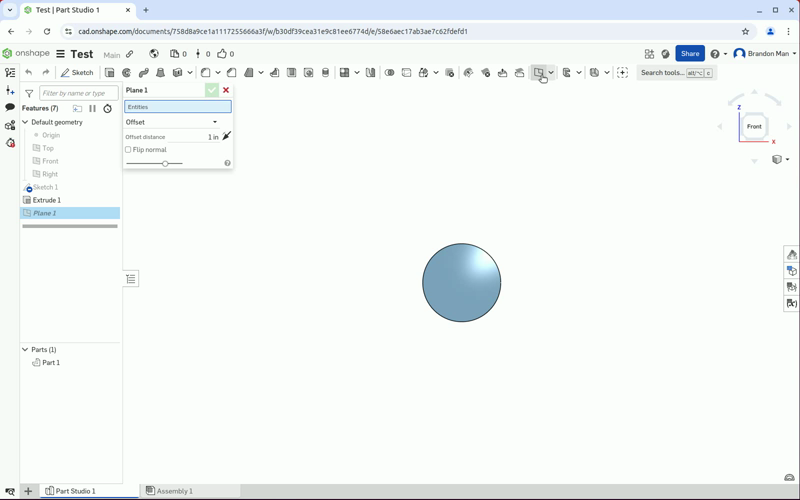
mouse_move(73, 163)
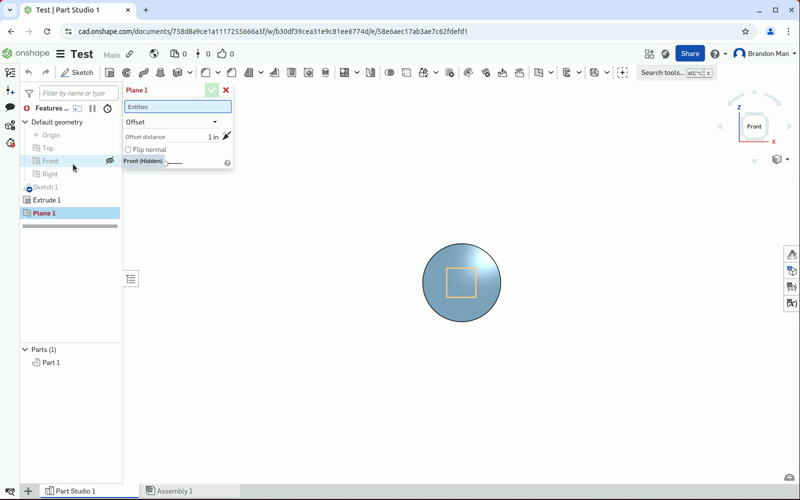
click(73, 163)
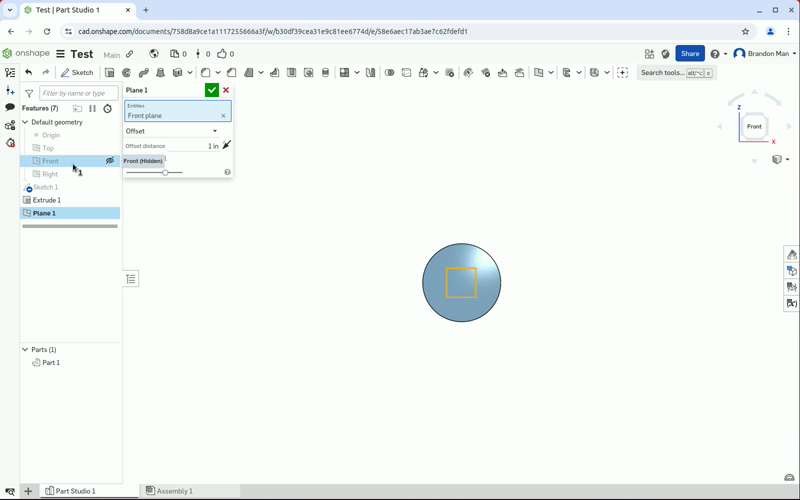
key(tab, 2)
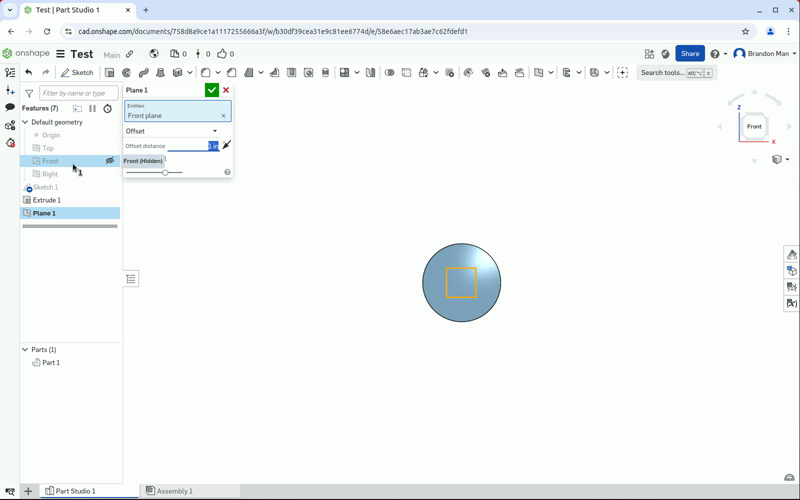
text(23.108)
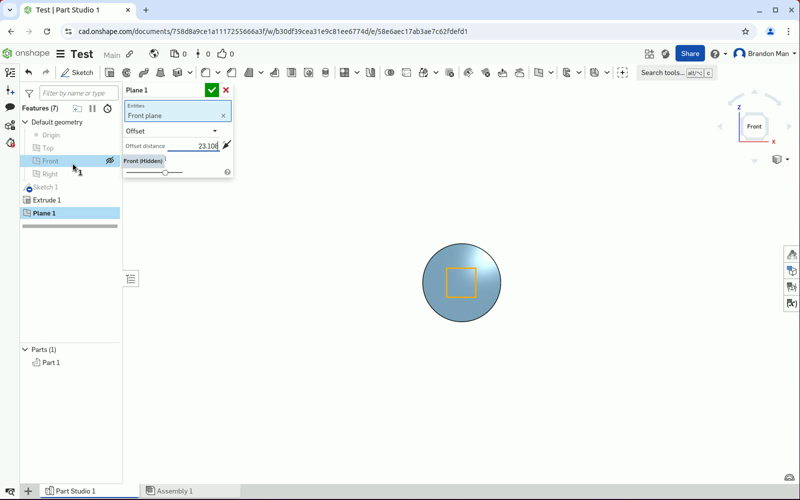
key(enter, 2)
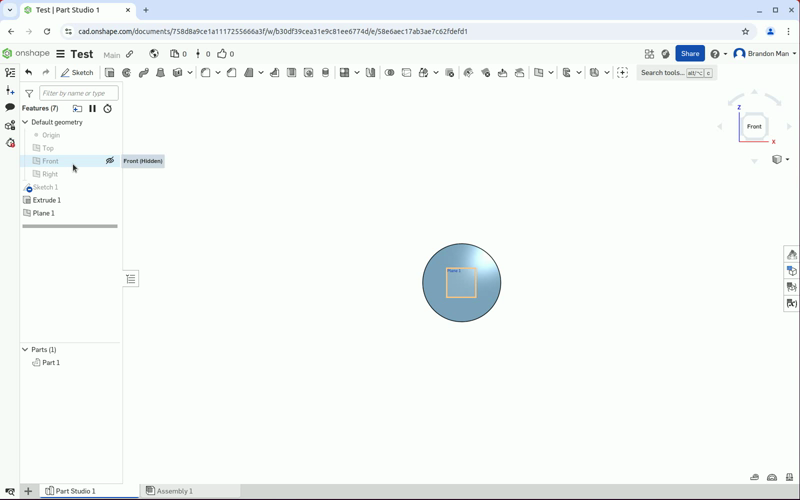
key(shift+s)
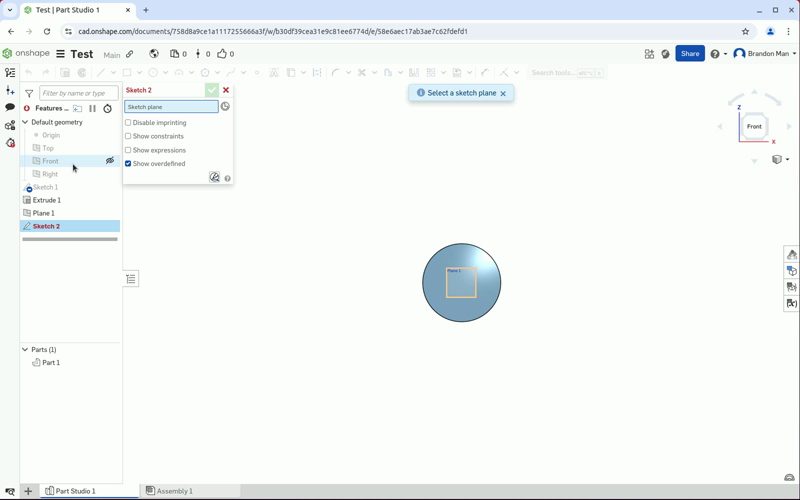
mouse_move(73, 215)
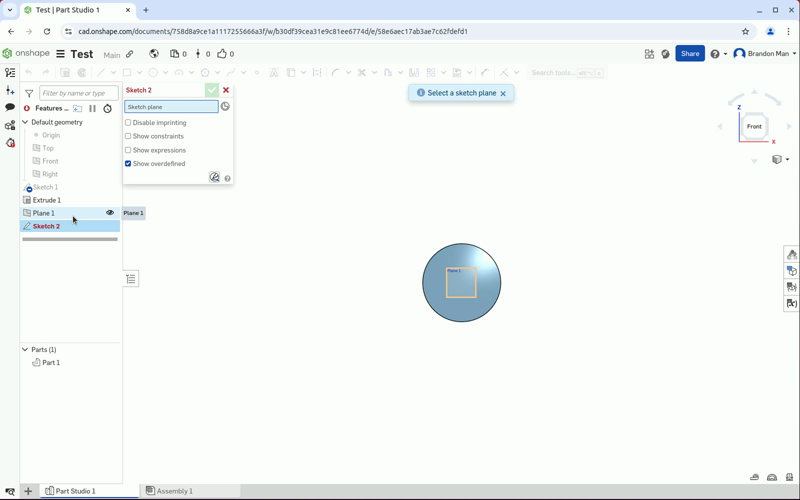
click(73, 215)
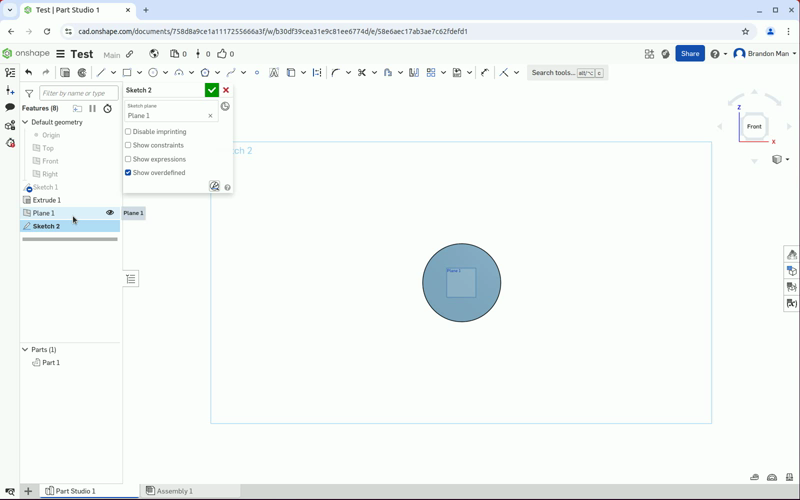
mouse_move(73, 352)
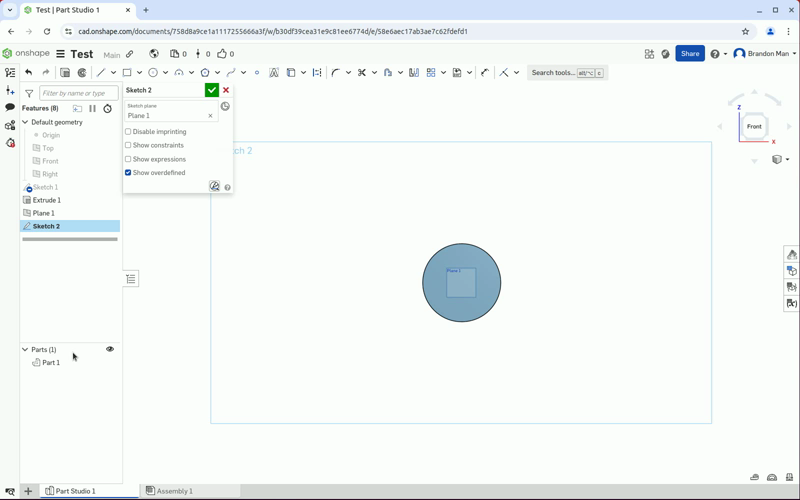
key(y)
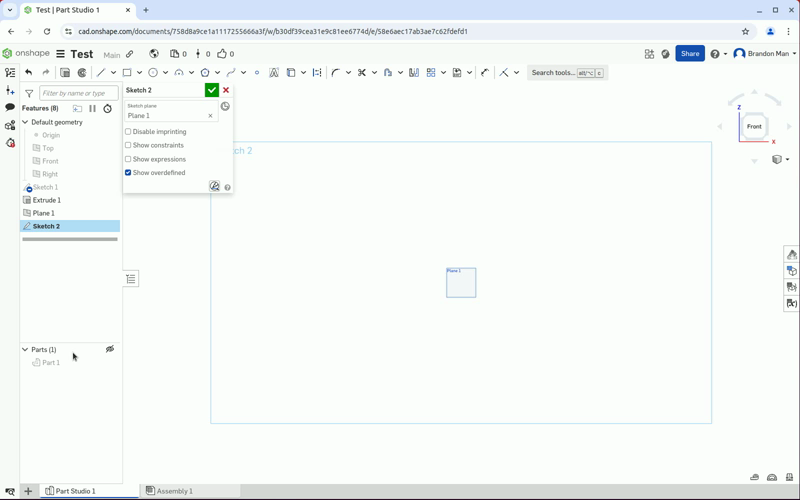
key(c)
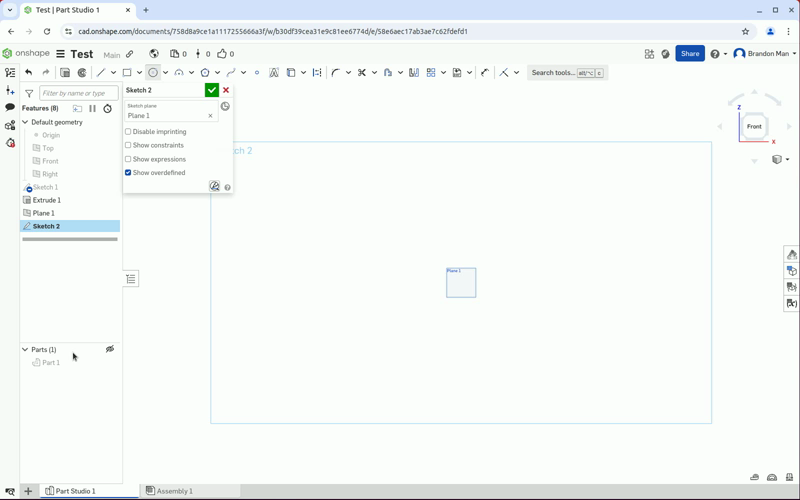
key_down(shift)
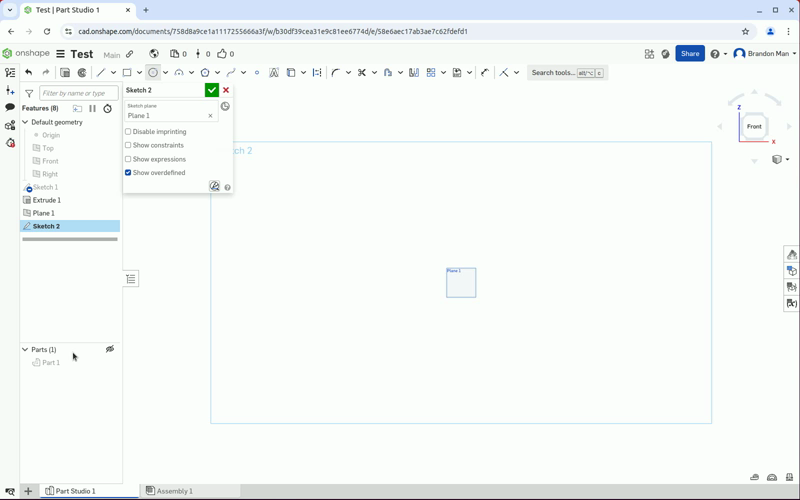
mouse_move(460, 282)
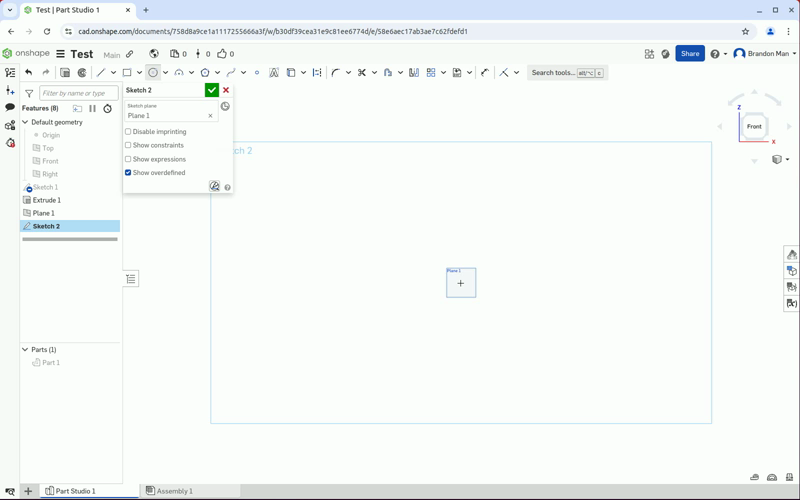
click(460, 282)
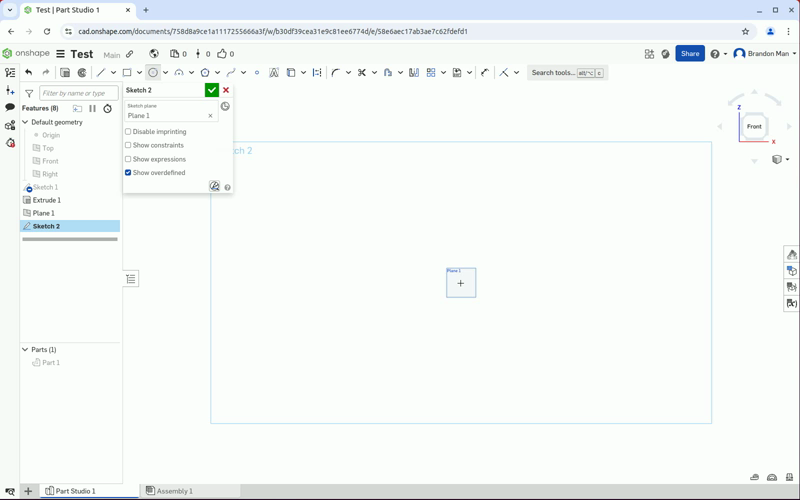
key_up(shift)
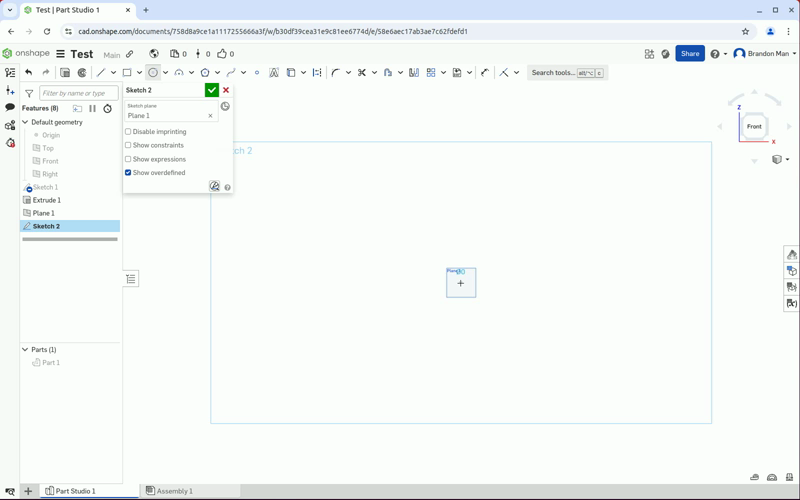
mouse_move(495, 282)
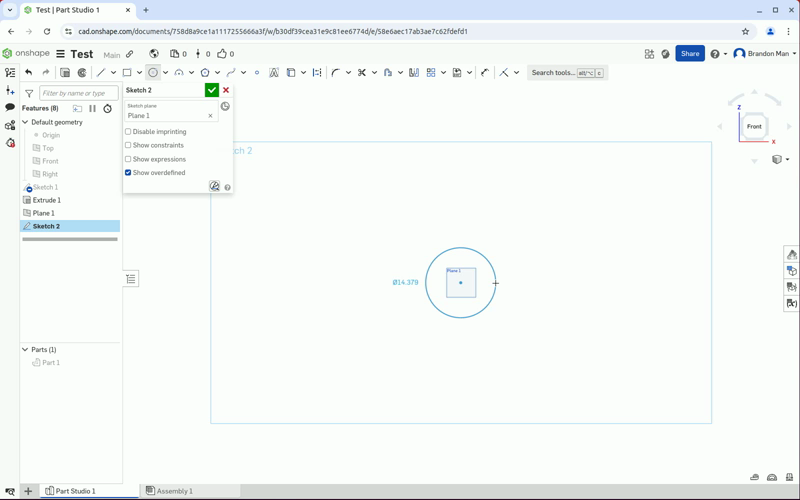
click(495, 282)
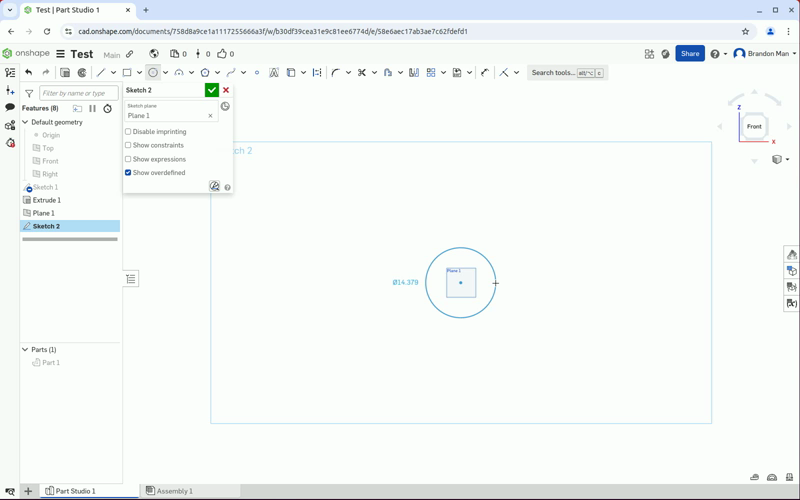
key(esc)
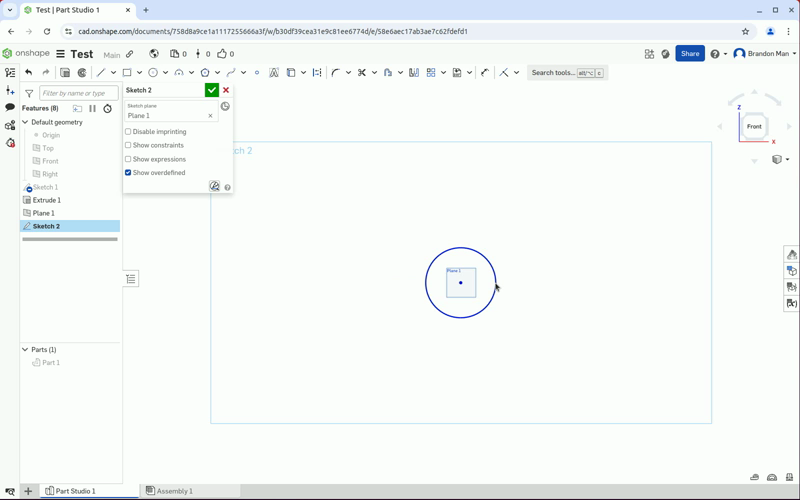
mouse_move(434, 266)
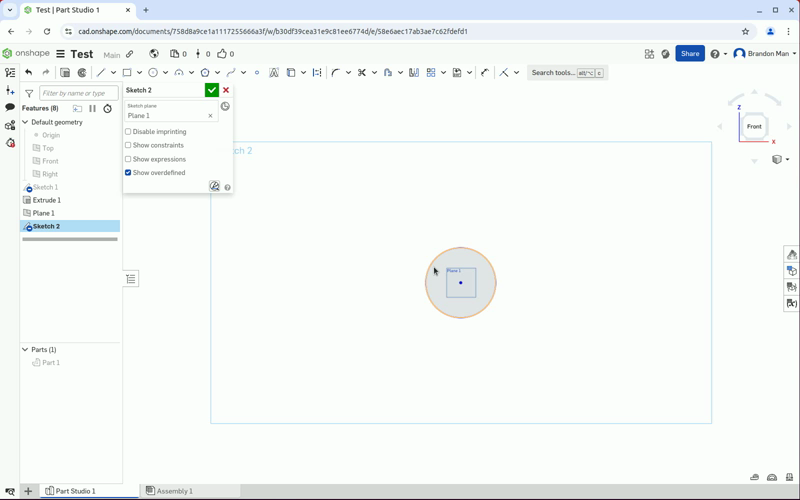
click(434, 266)
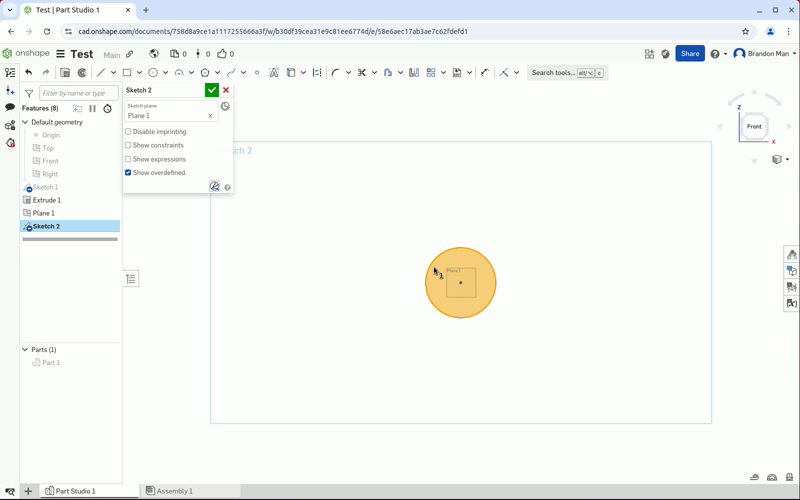
mouse_move(73, 352)
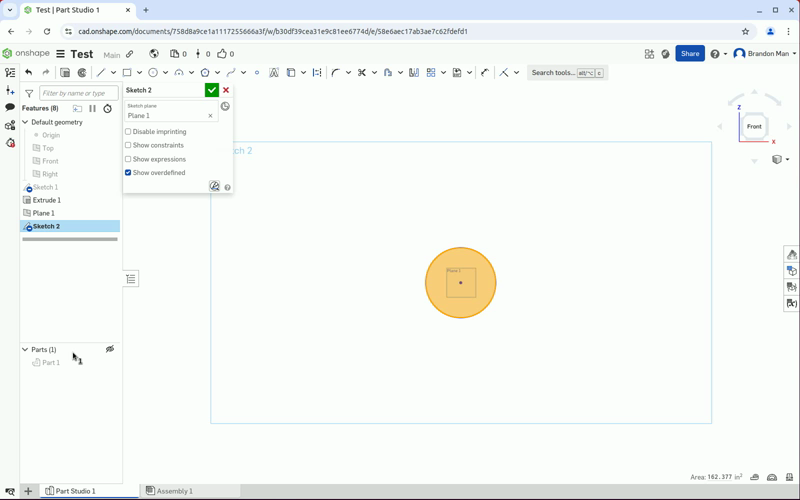
key(shift+y)
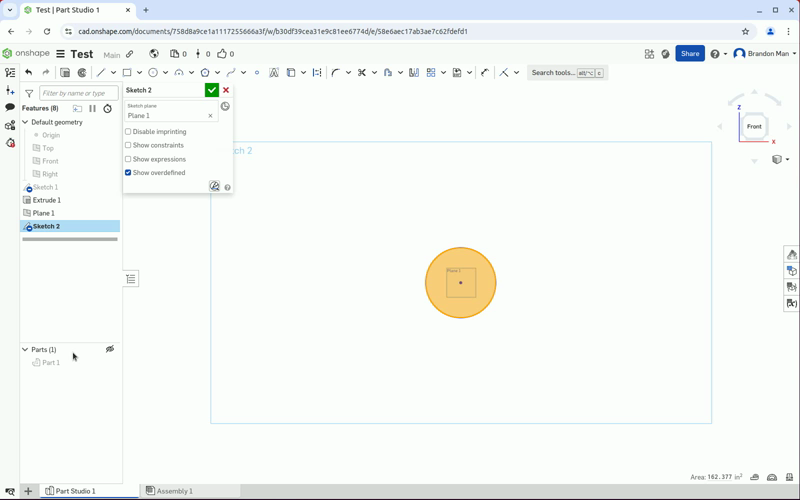
key(shift+e)
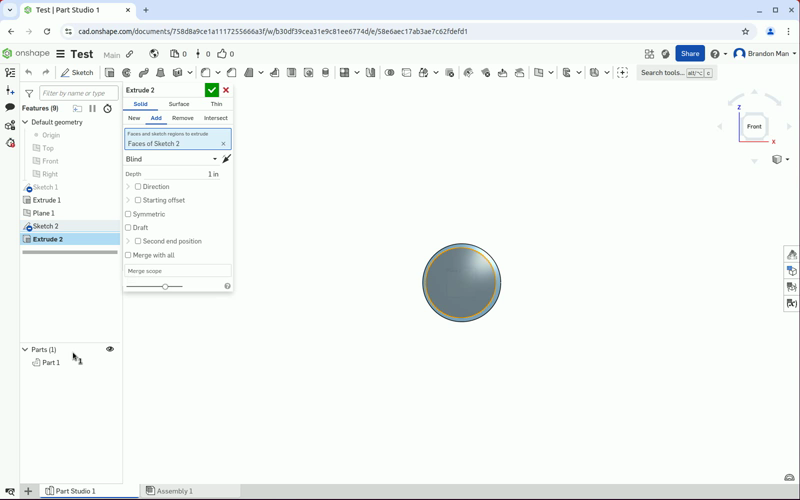
mouse_move(143, 106)
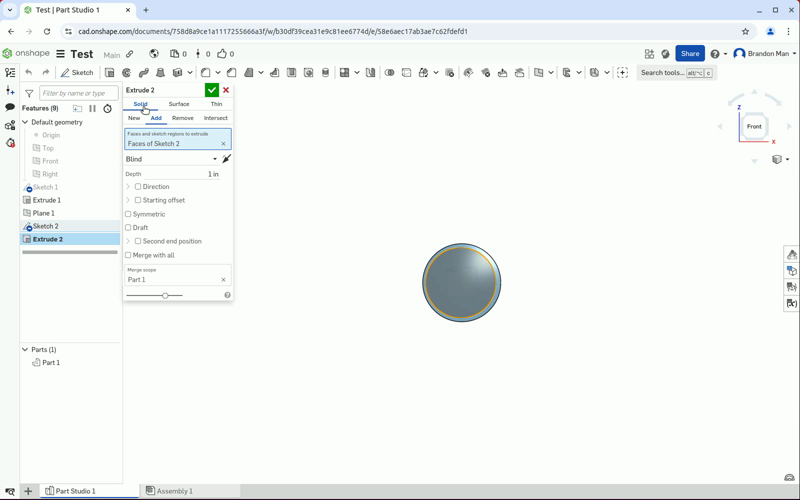
click(143, 106)
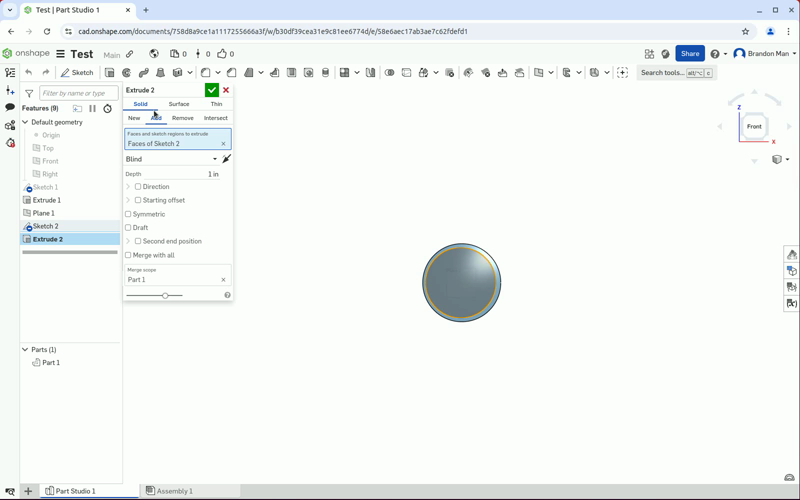
mouse_move(186, 120)
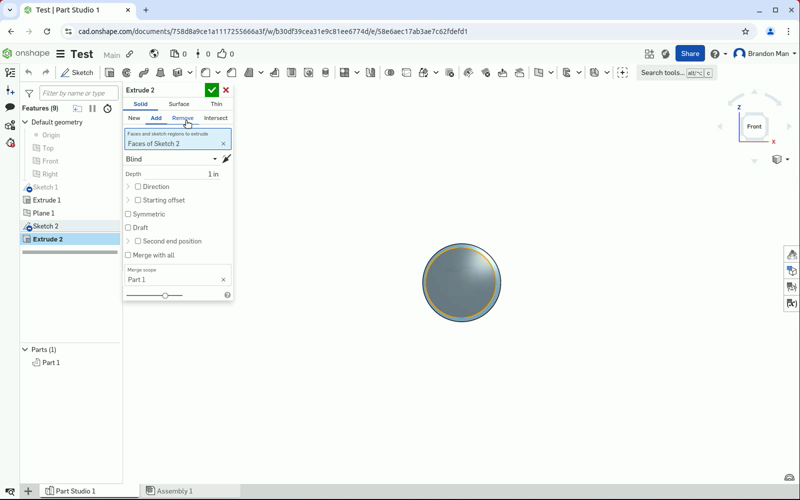
click(186, 120)
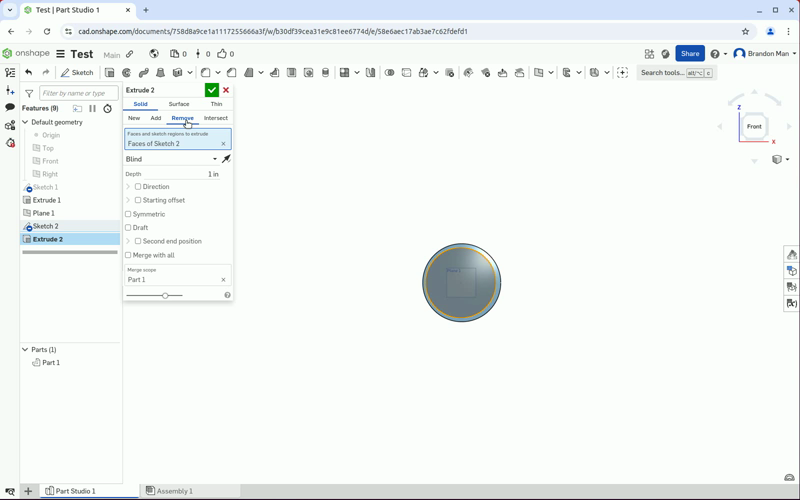
key(tab, 4)
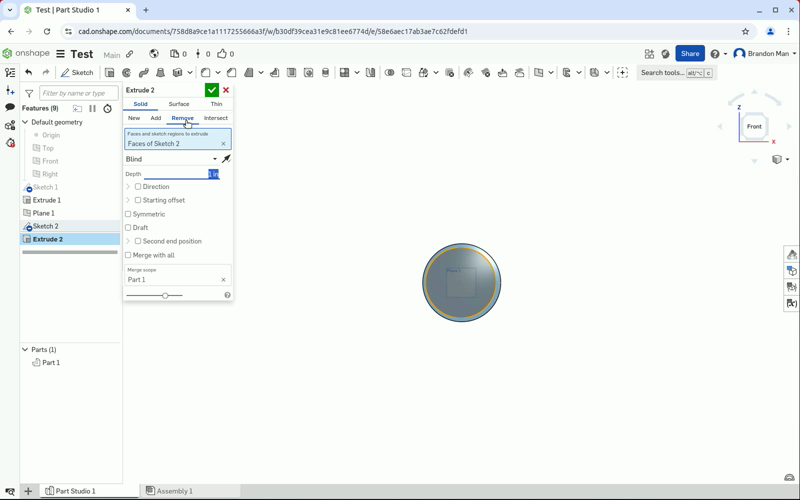
text(11.554)
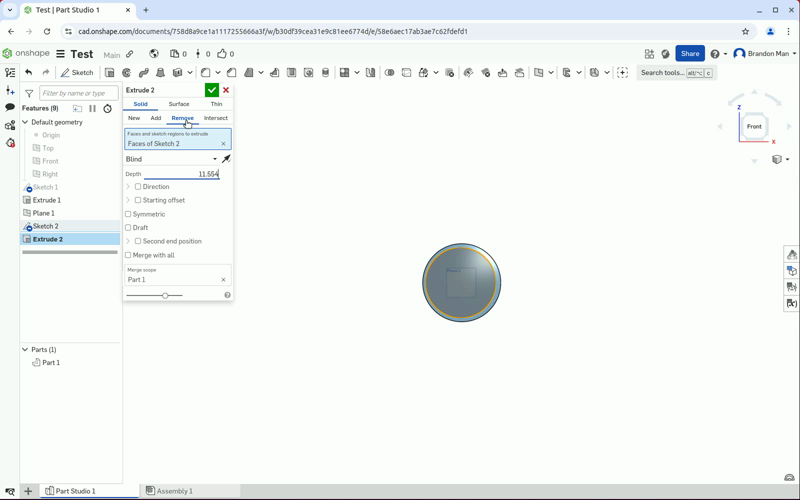
key(tab, 6)
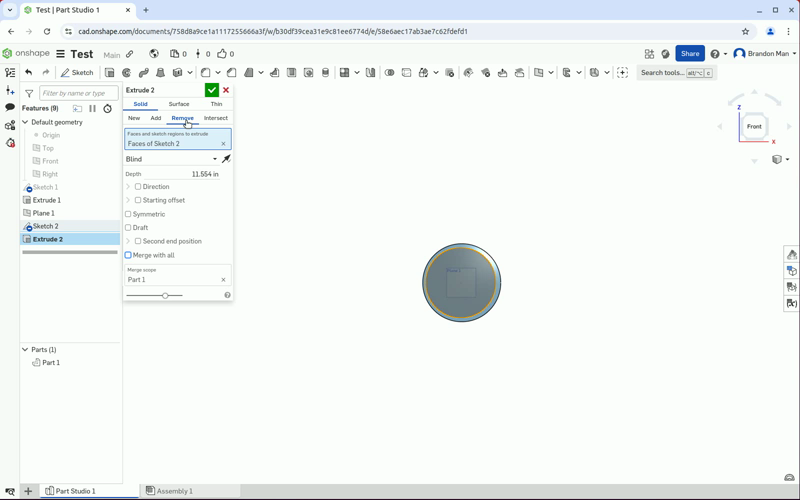
key(space)
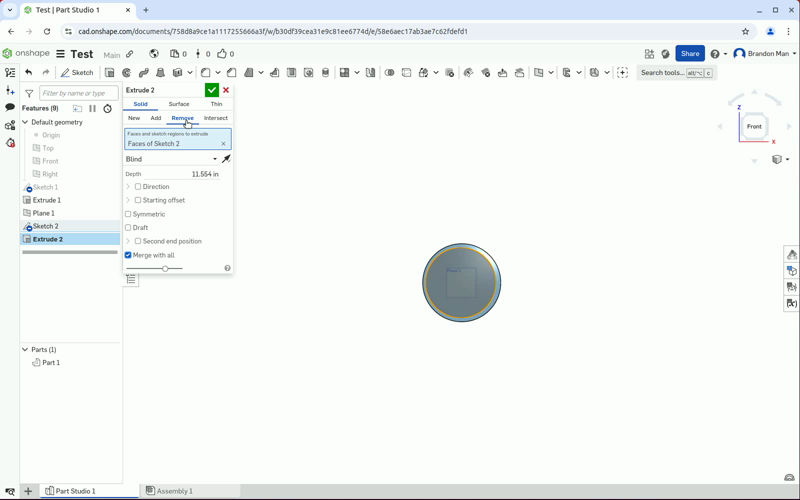
key(enter)
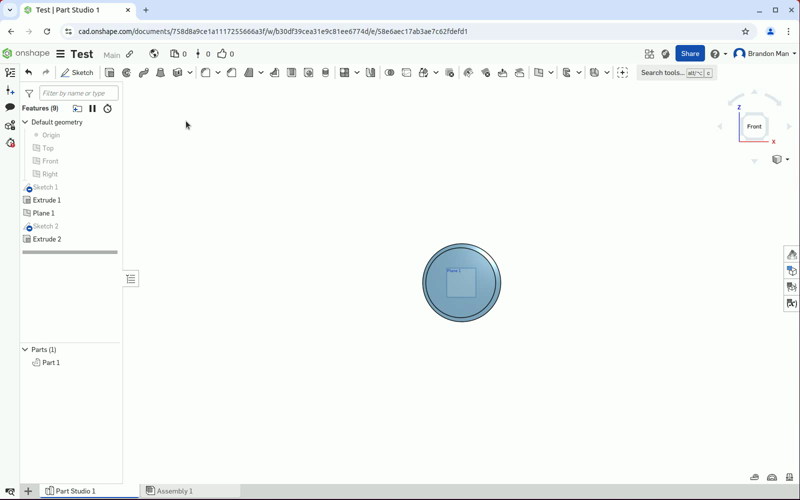
key(shift+h)
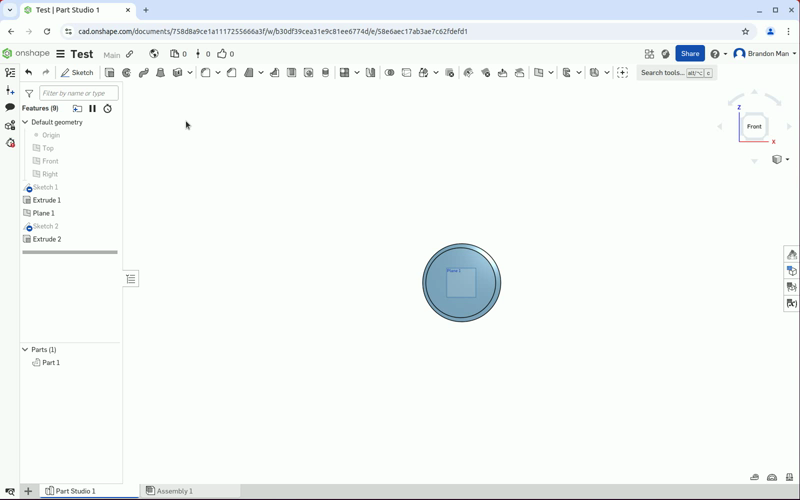
key(shift+h)
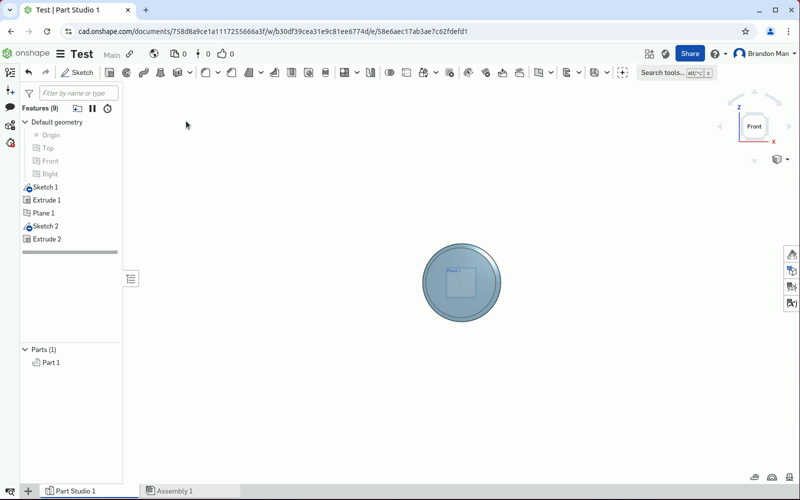
key(shift+7)
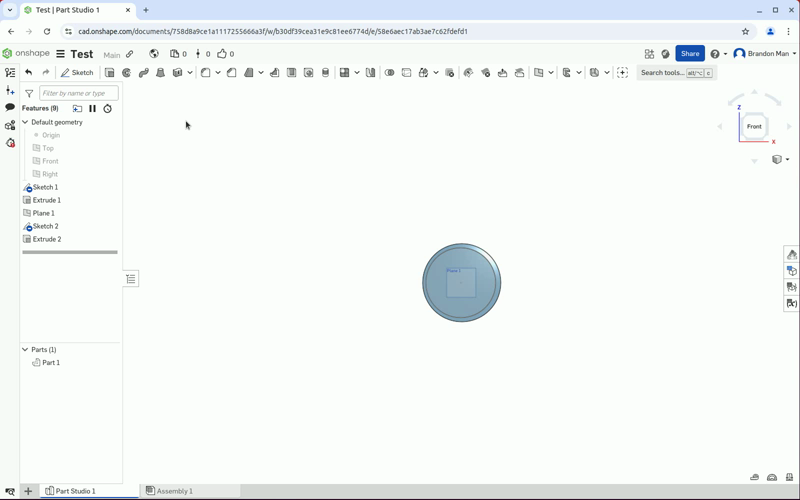
key(left, 2)
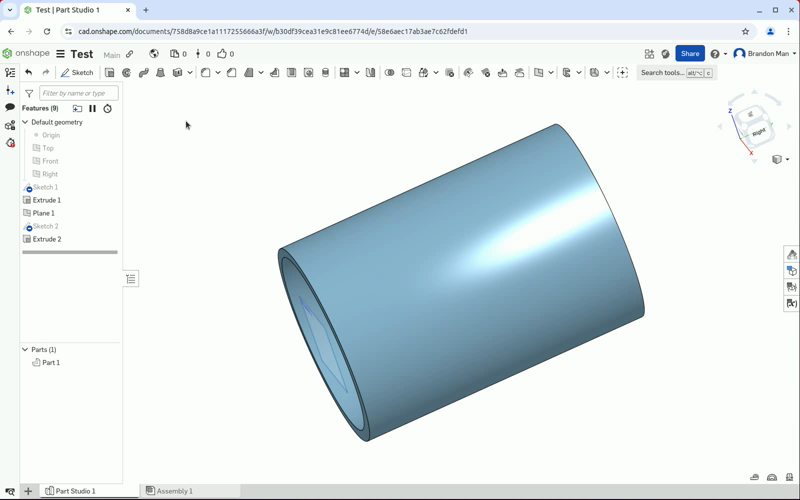
key(down, 2)
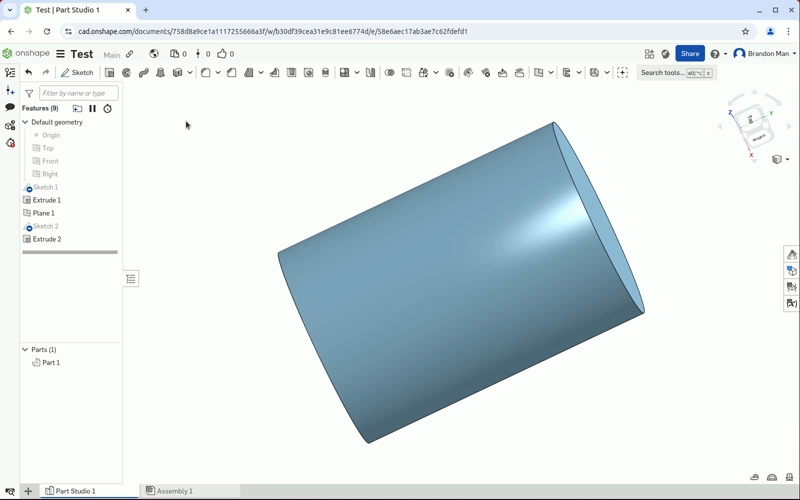
key(up, 2)
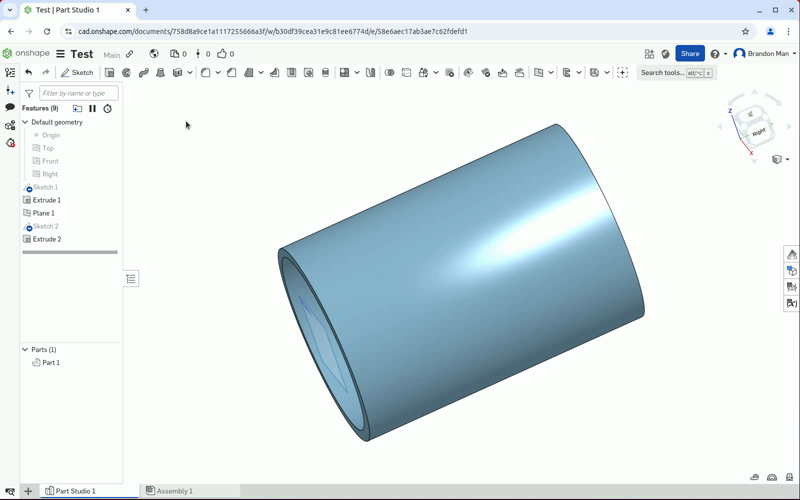
key(right, 2)
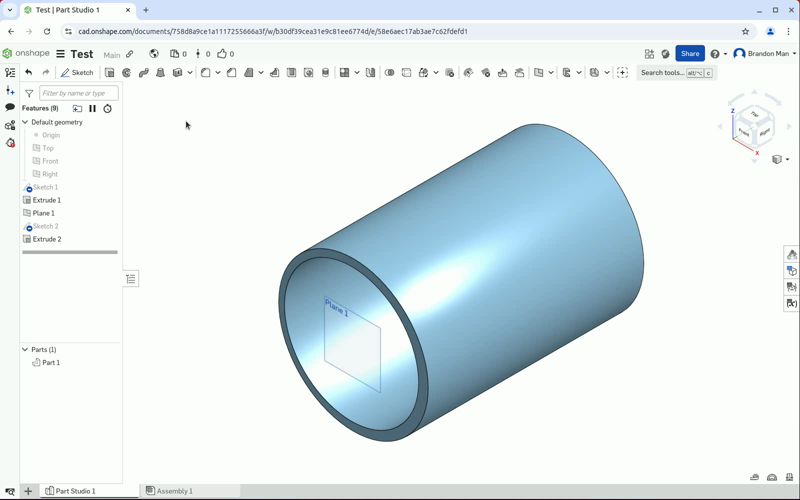
mouse_move(73, 189)
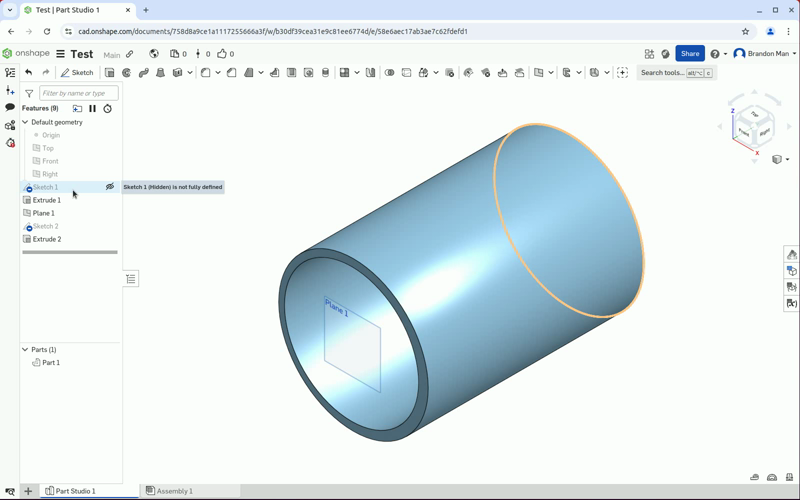
click(73, 189)